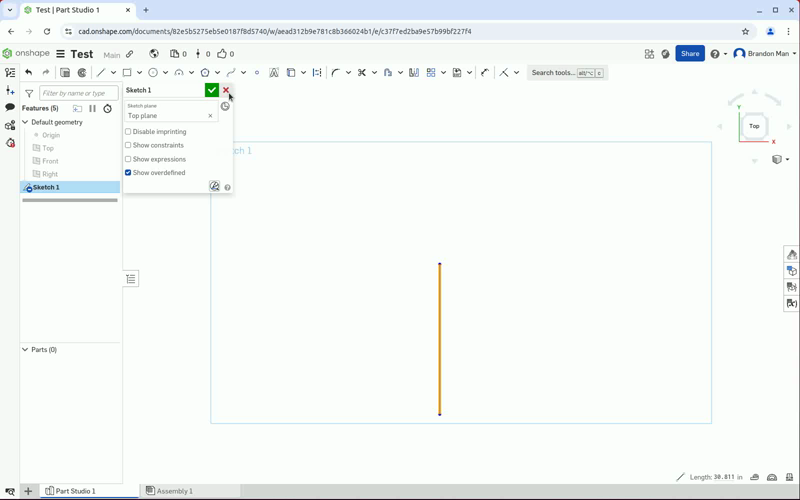
key(shift+h)
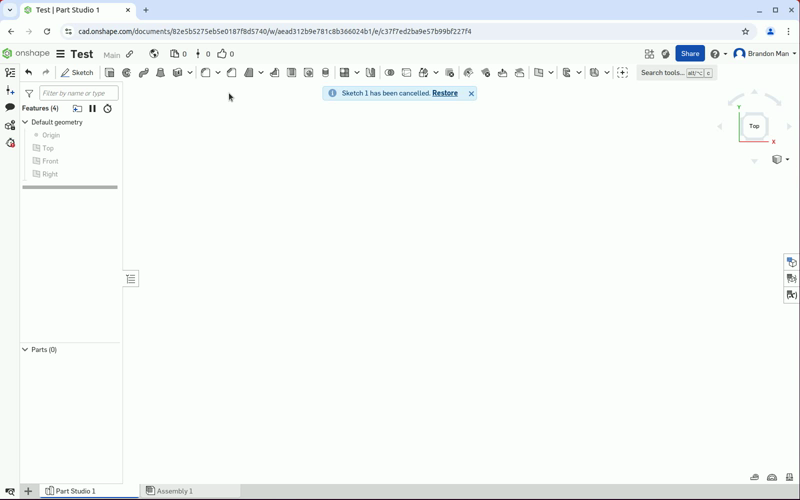
mouse_move(73, 352)
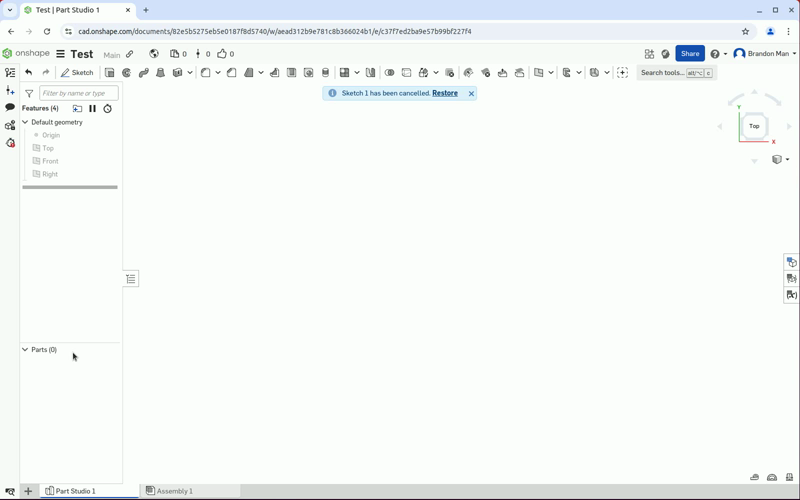
key(y)
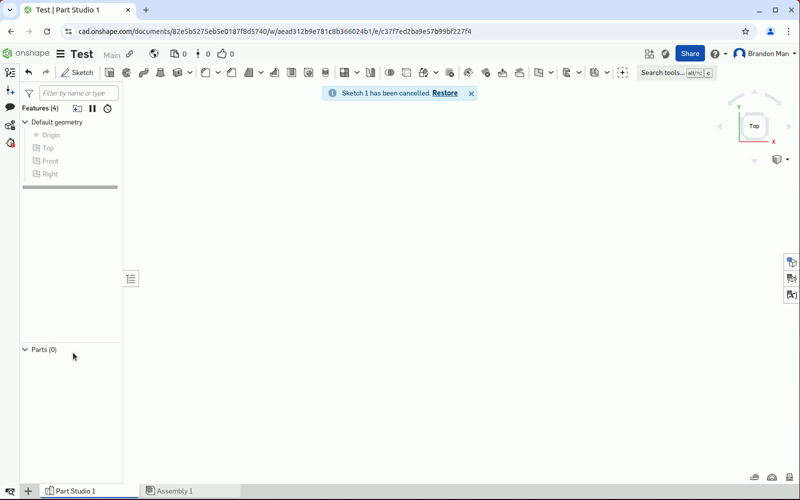
key(shift+p)
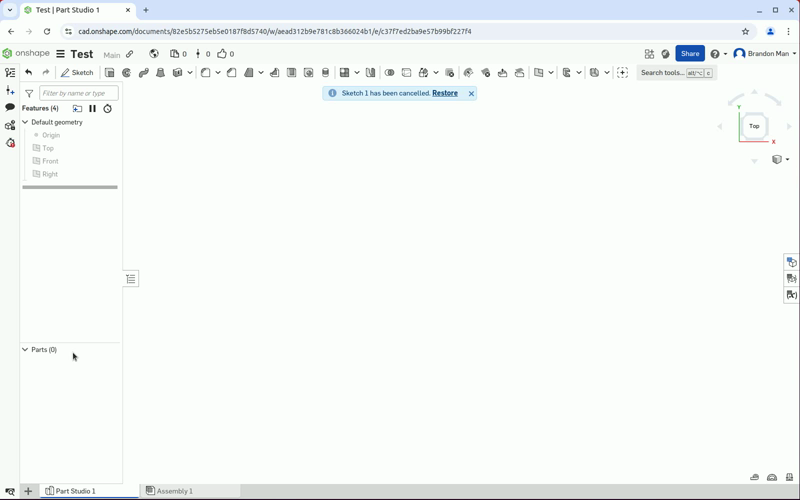
key(space)
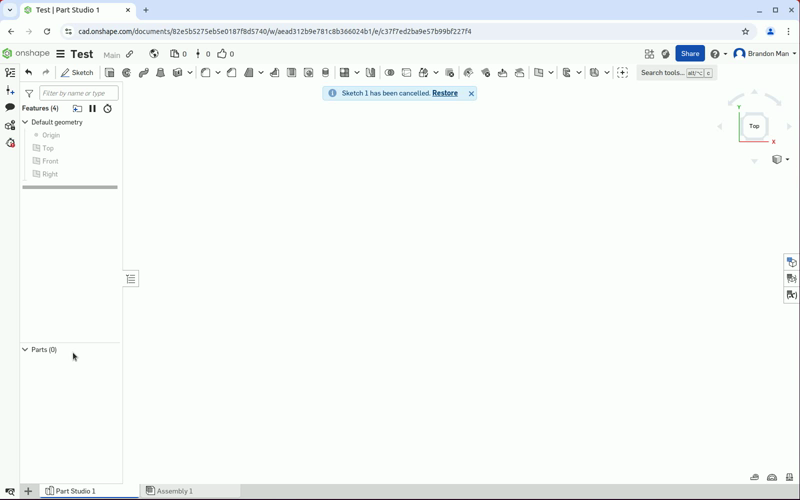
key_down(shift)
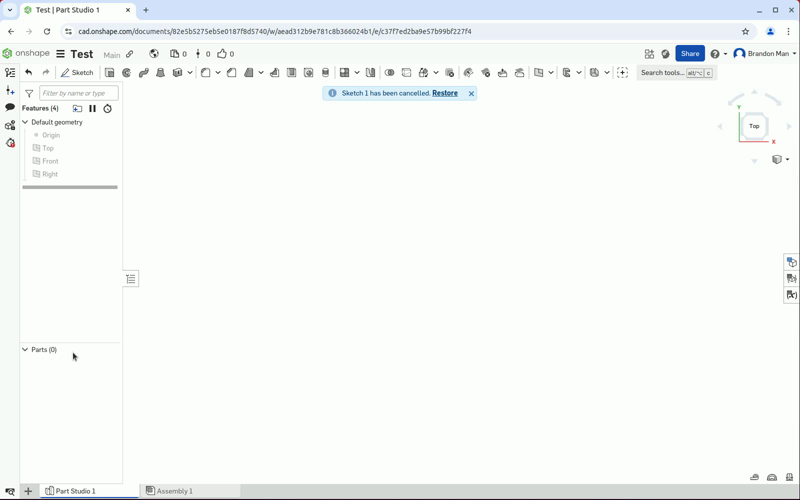
key(up)
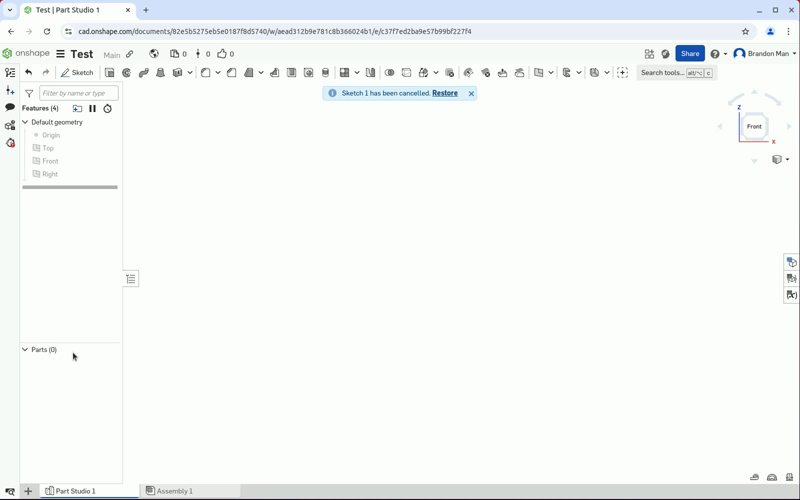
key_up(shift)
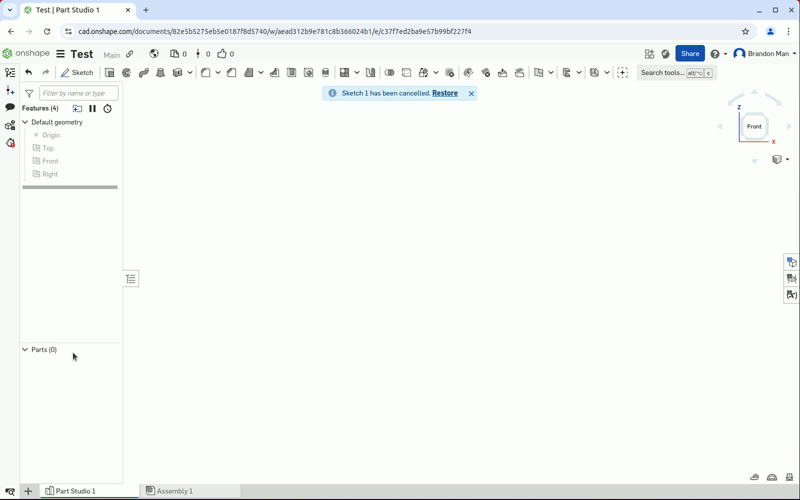
mouse_move(73, 352)
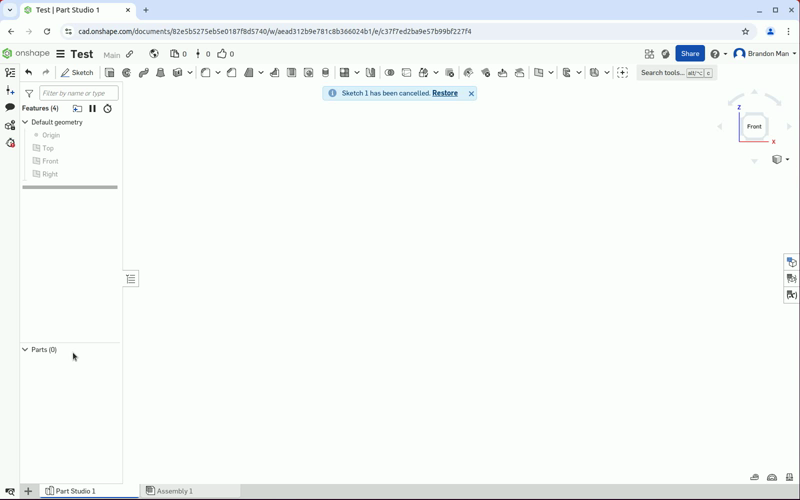
key(shift+y)
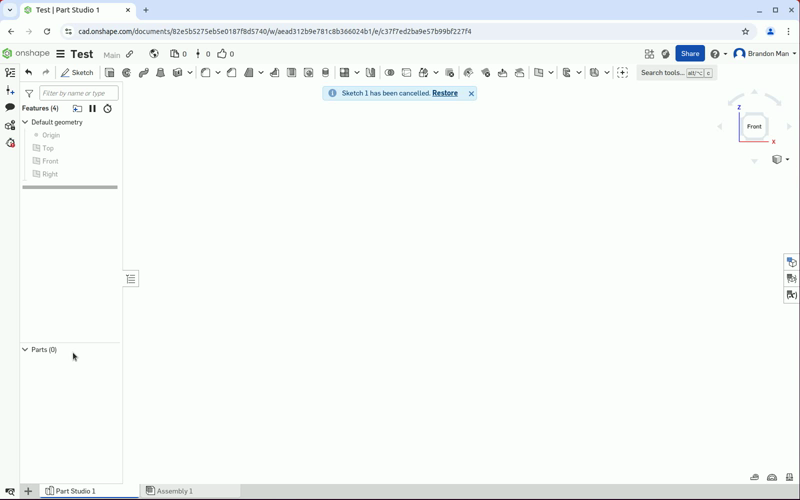
key(shift+s)
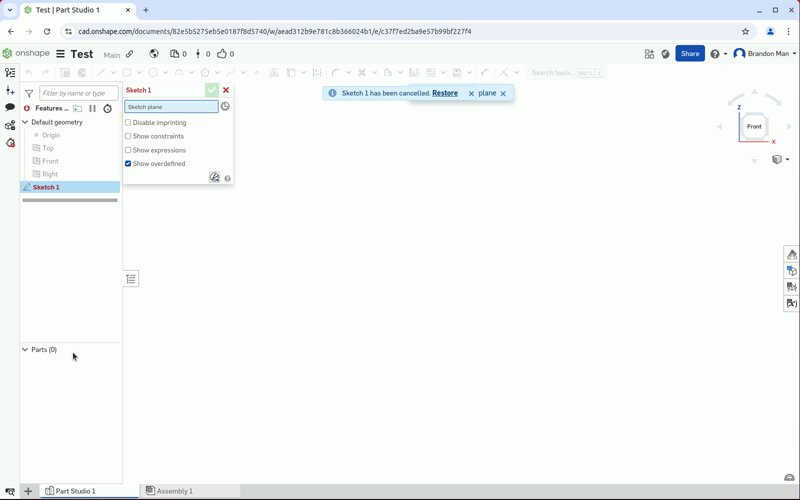
mouse_move(73, 163)
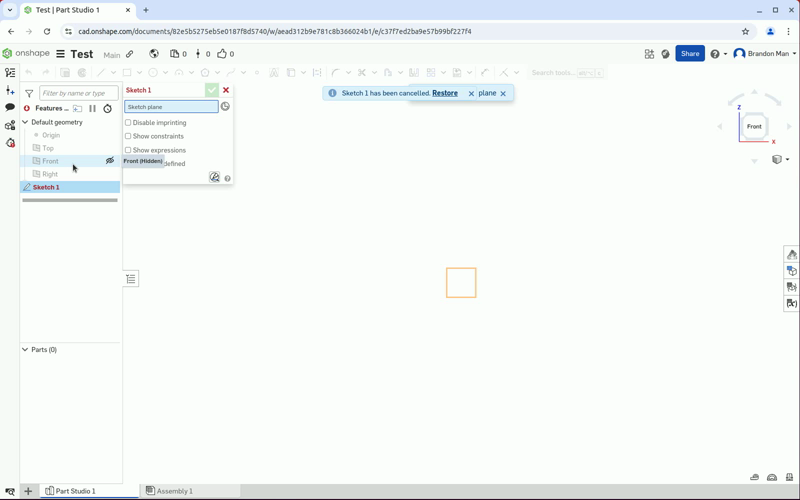
click(73, 163)
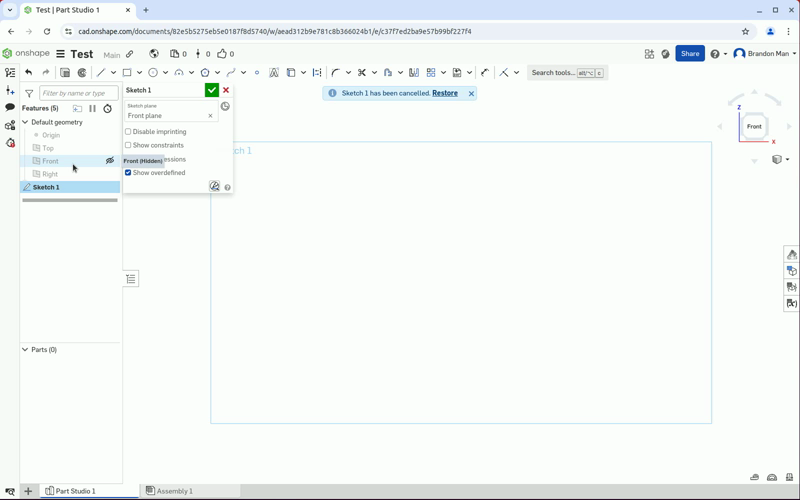
mouse_move(73, 352)
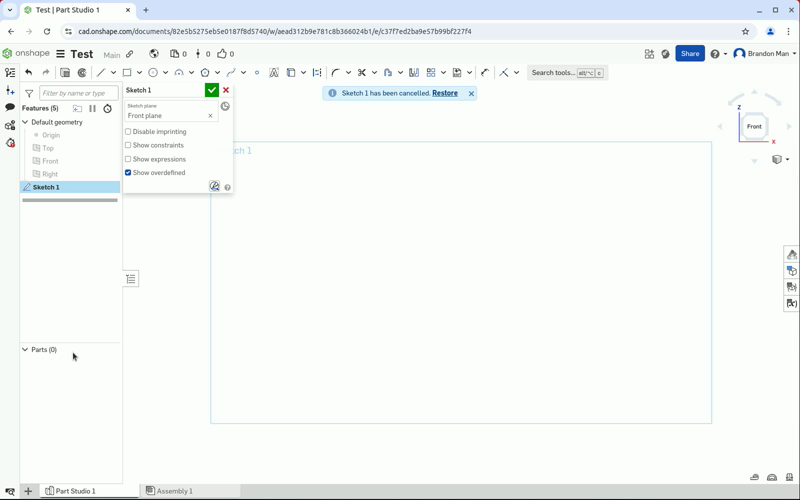
key(y)
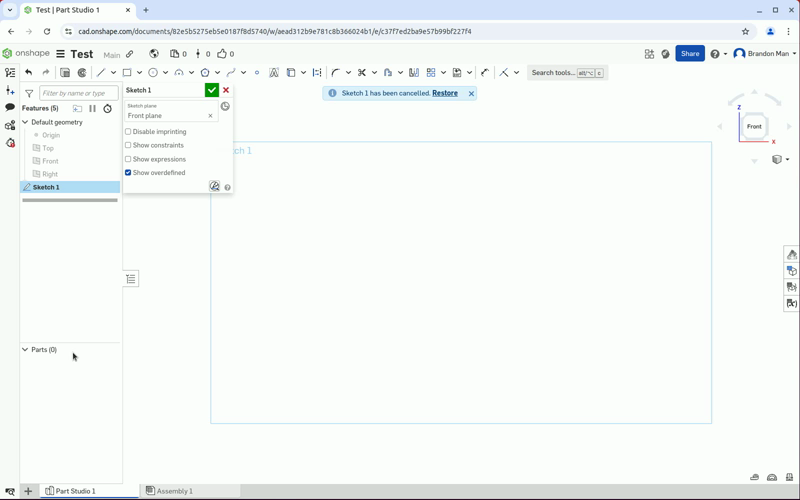
key(c)
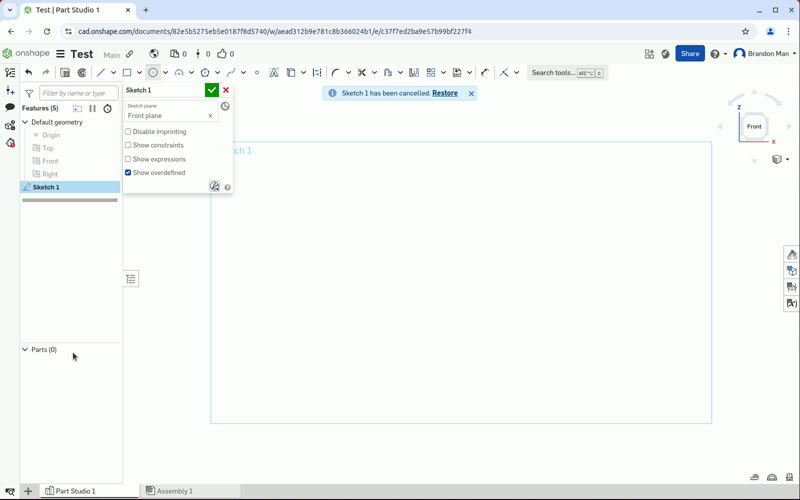
key_down(shift)
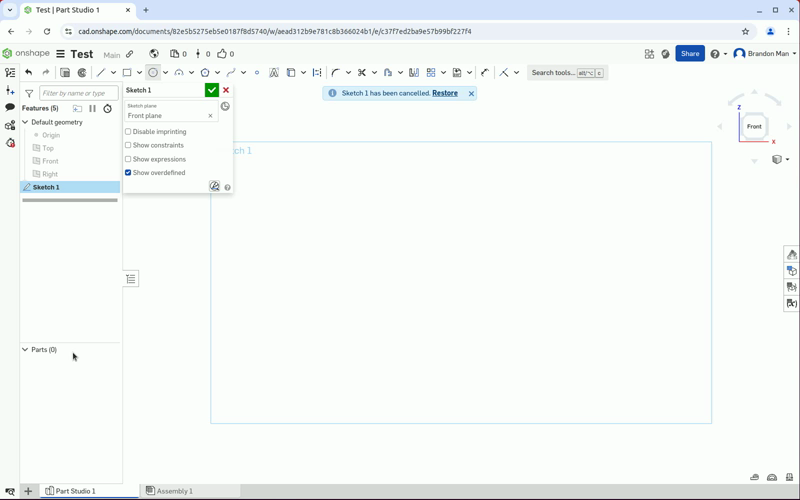
mouse_move(461, 282)
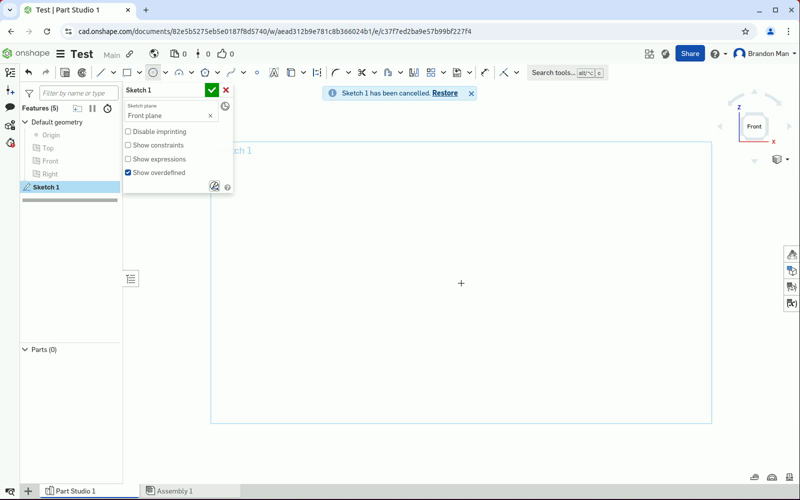
click(461, 282)
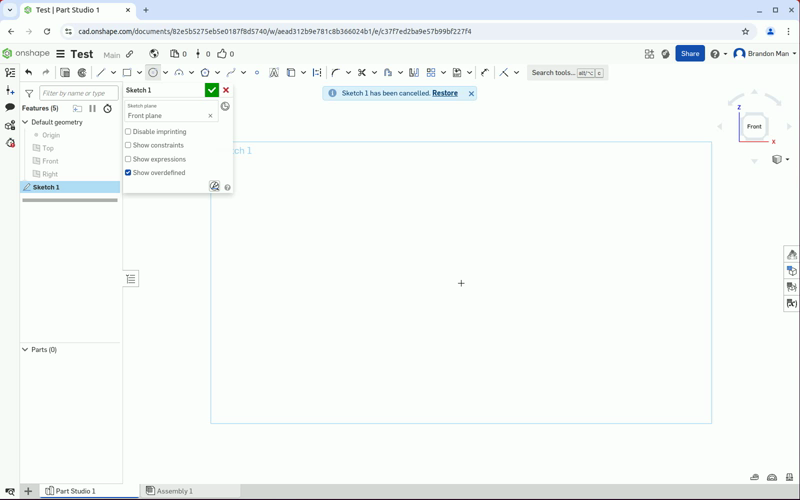
key_up(shift)
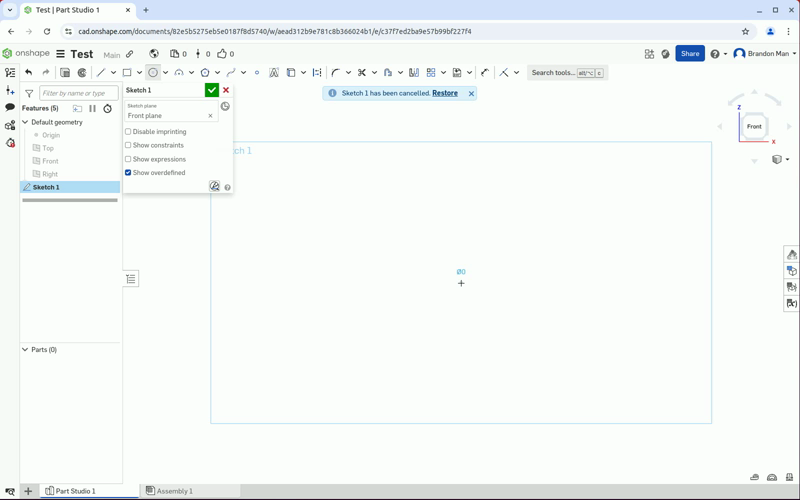
mouse_move(532, 282)
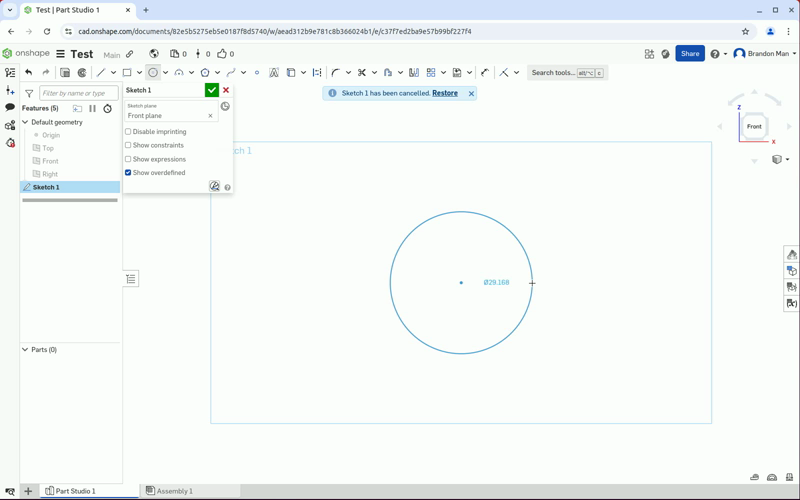
click(532, 282)
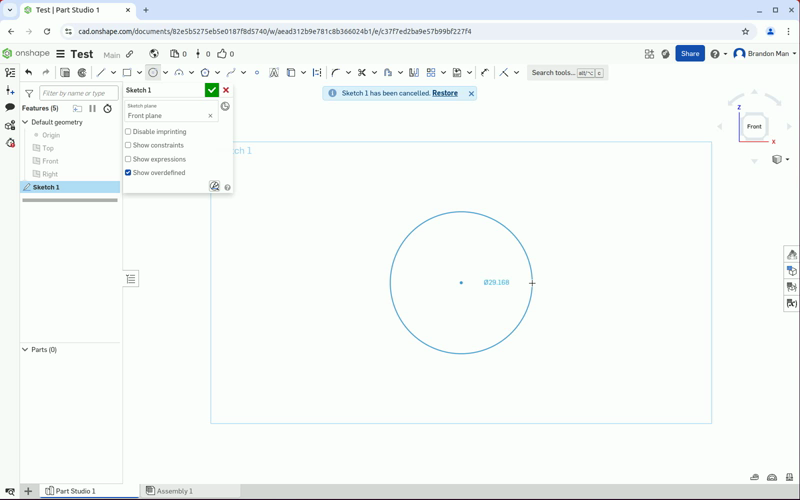
key(esc)
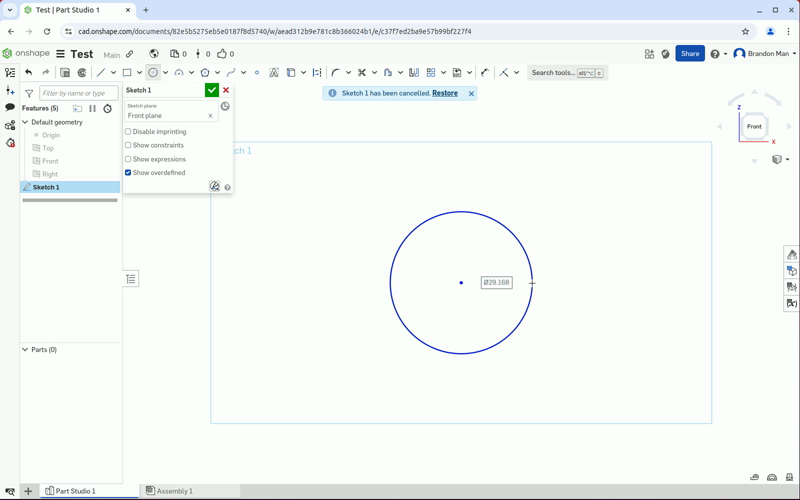
mouse_move(441, 334)
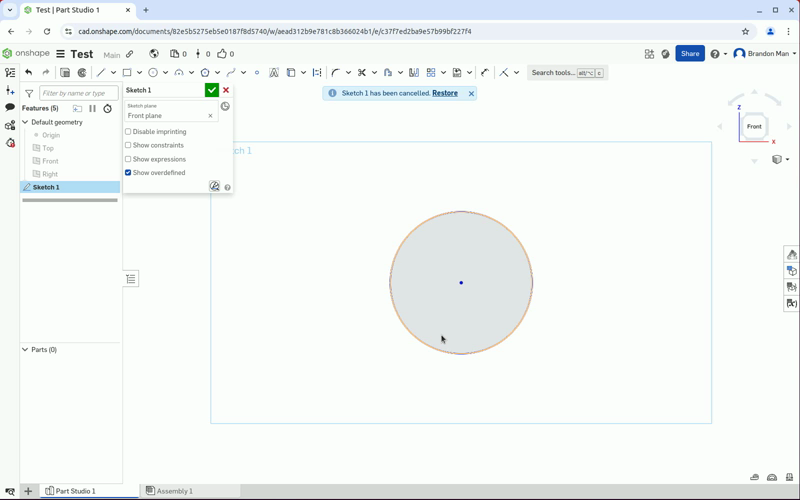
click(441, 334)
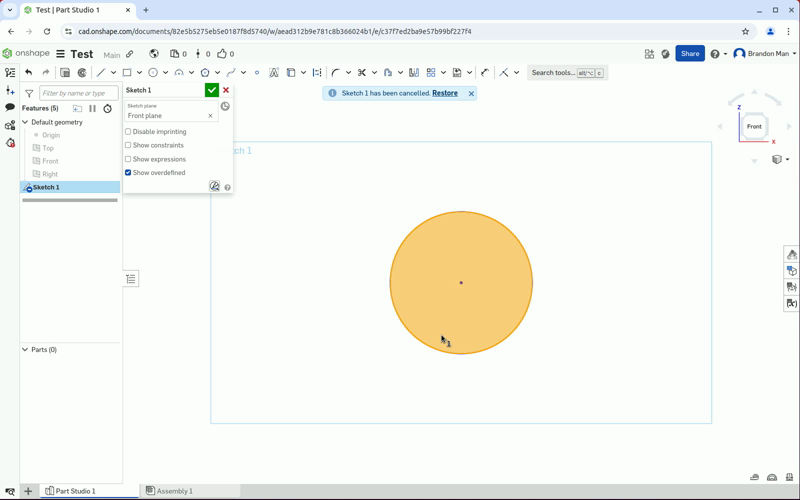
mouse_move(73, 352)
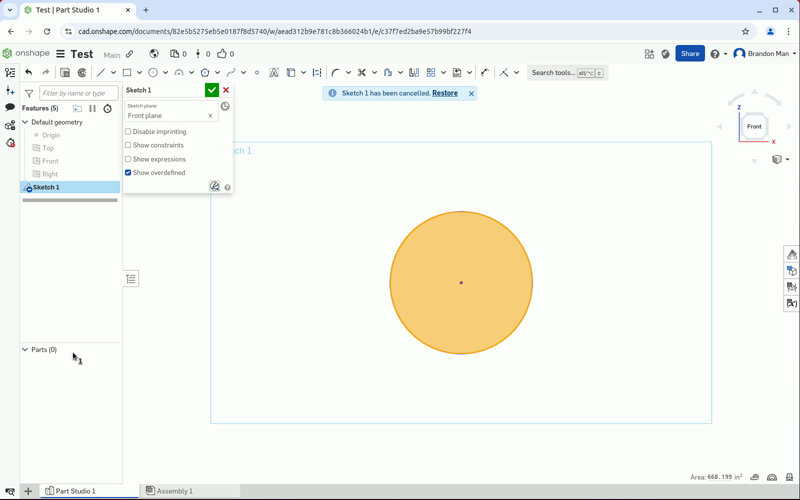
key(shift+y)
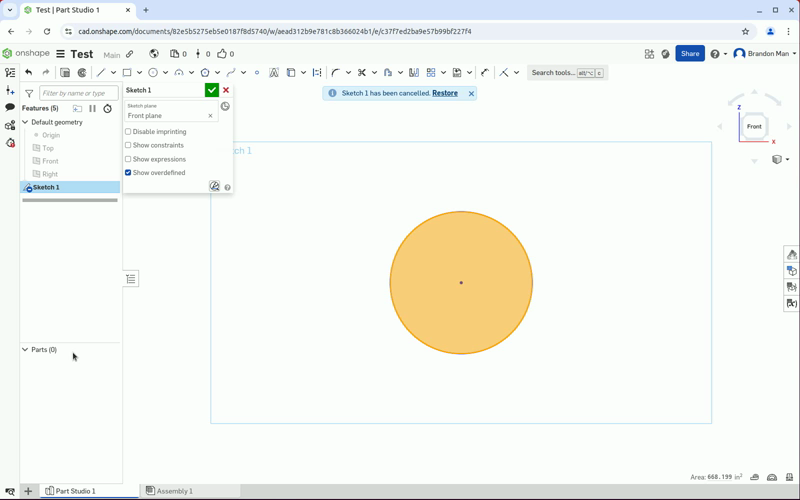
key(shift+e)
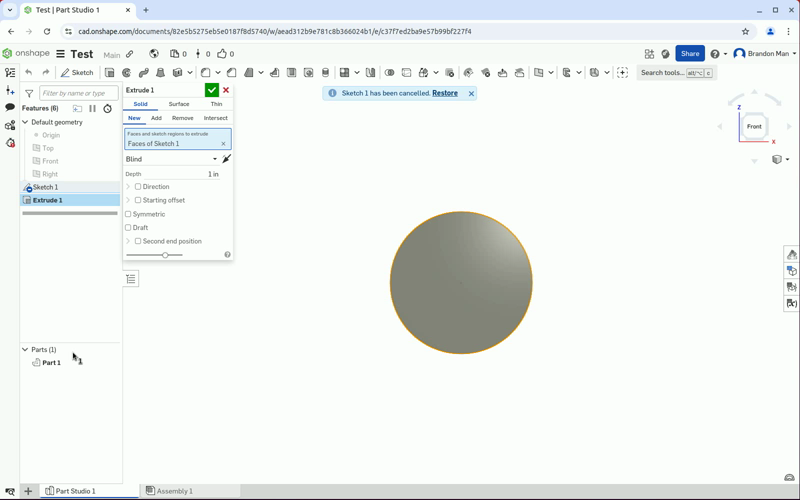
mouse_move(143, 106)
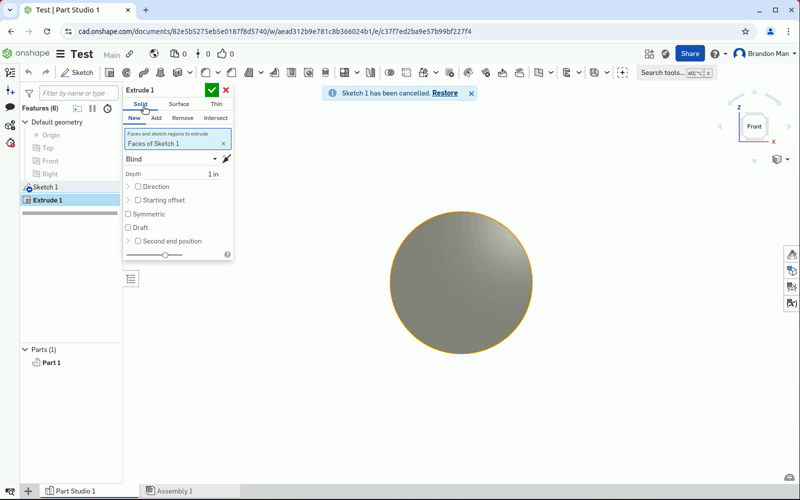
click(143, 106)
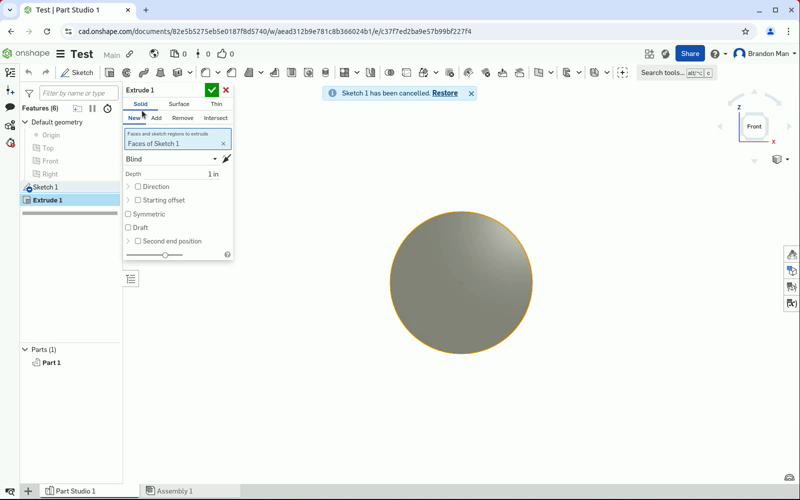
mouse_move(137, 120)
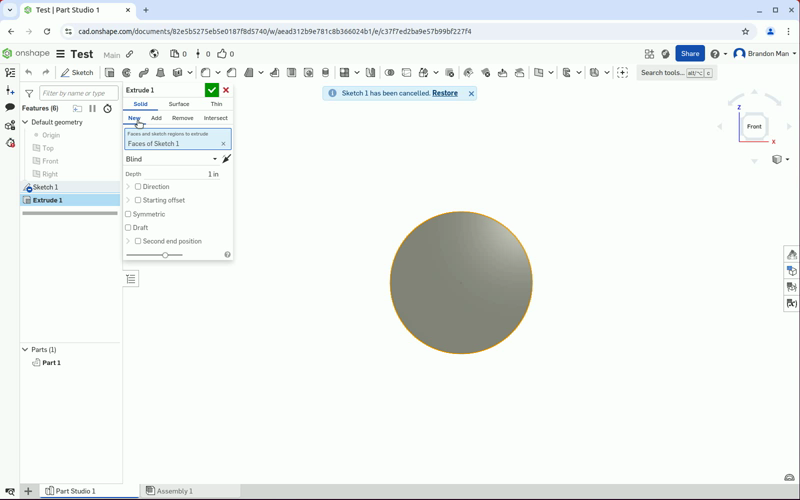
click(137, 120)
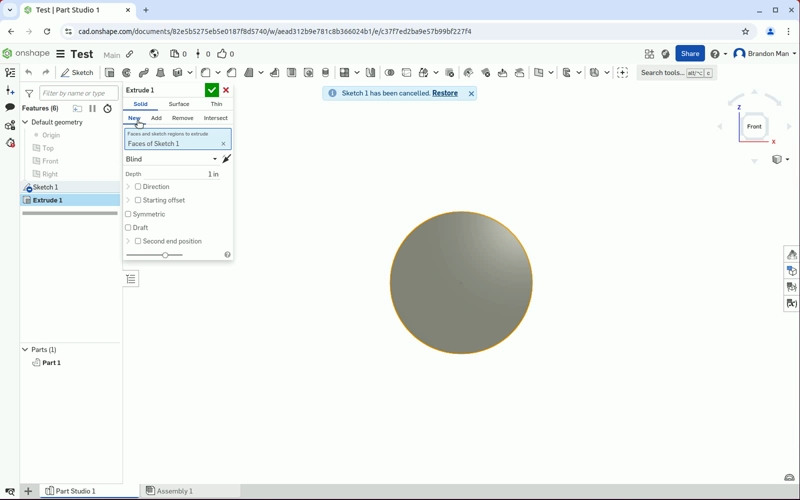
key(tab, 4)
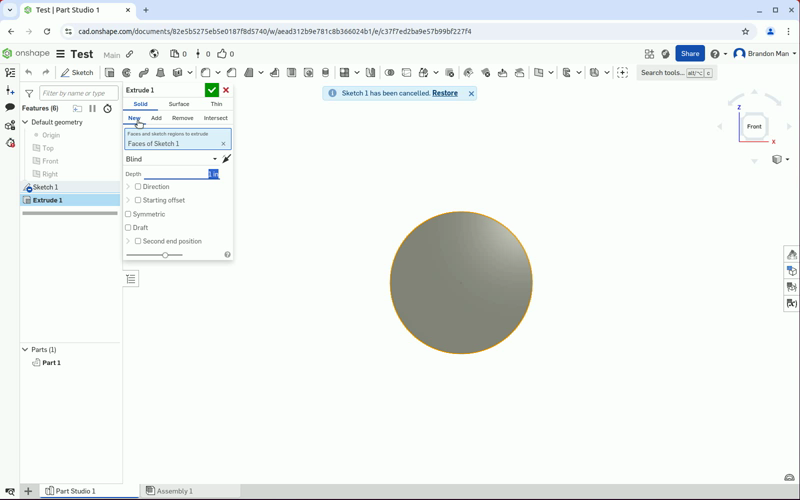
text(5.777)
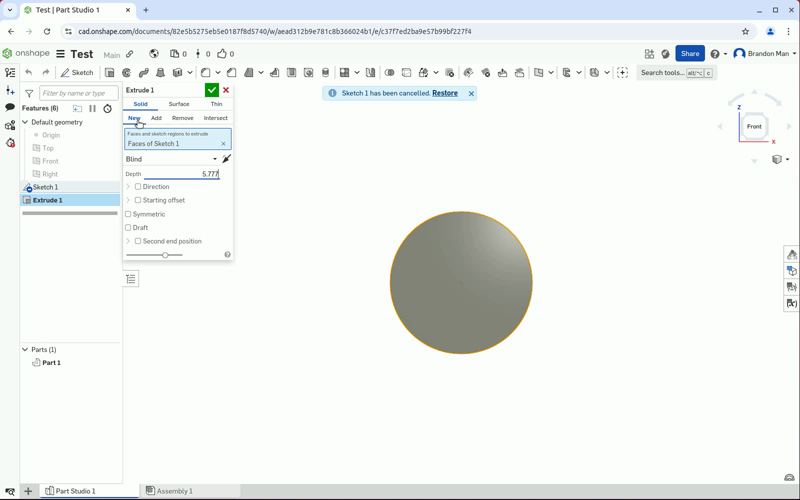
key(enter)
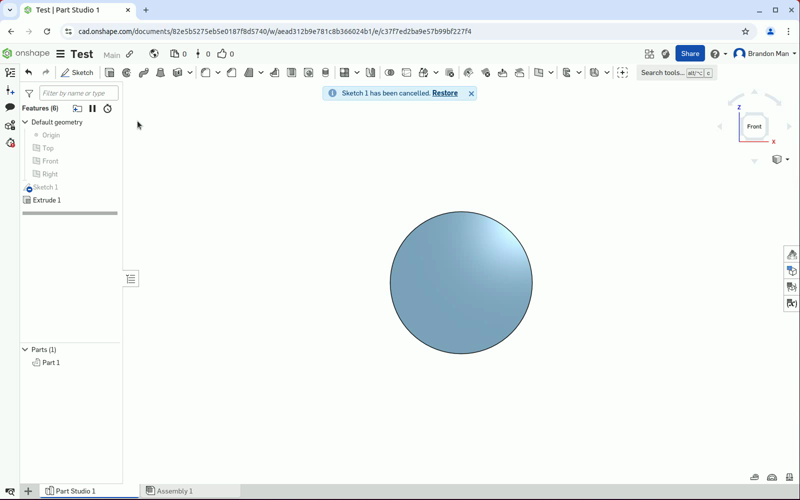
key(shift+h)
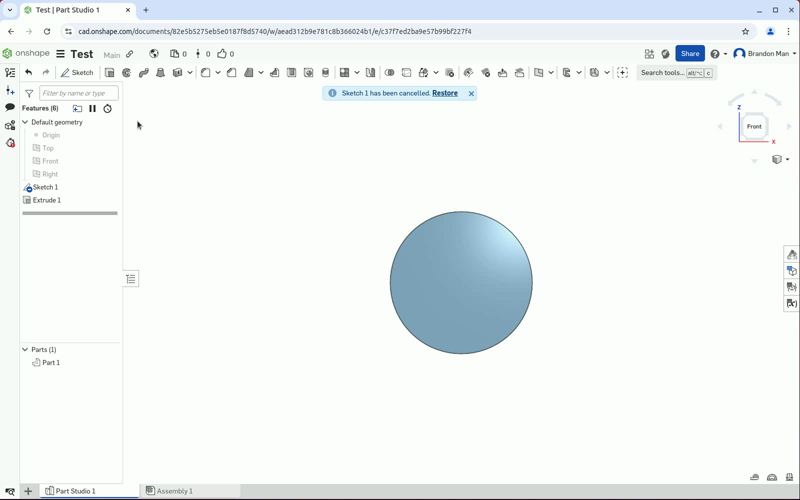
key(shift+h)
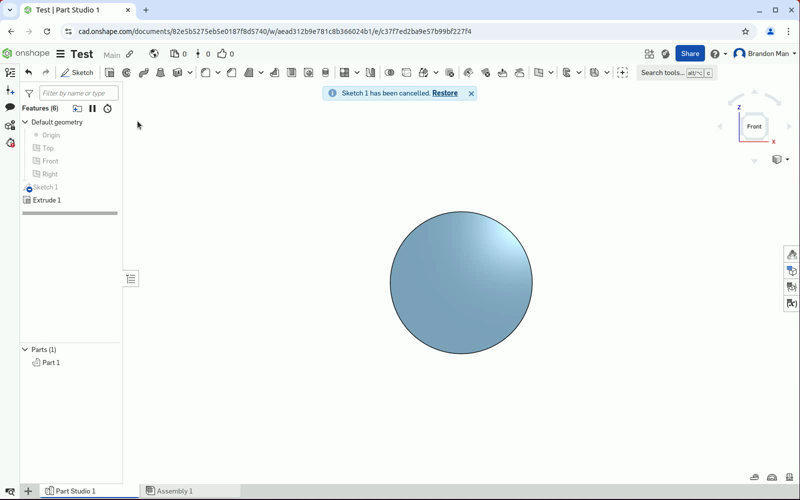
mouse_move(73, 189)
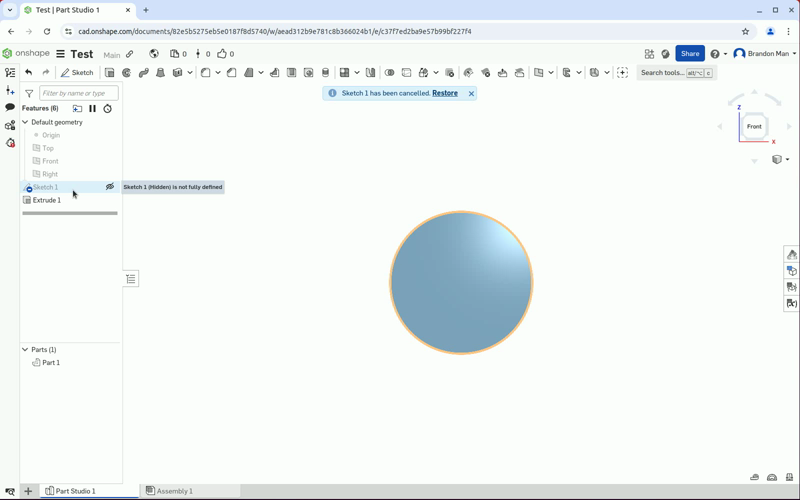
click(73, 189)
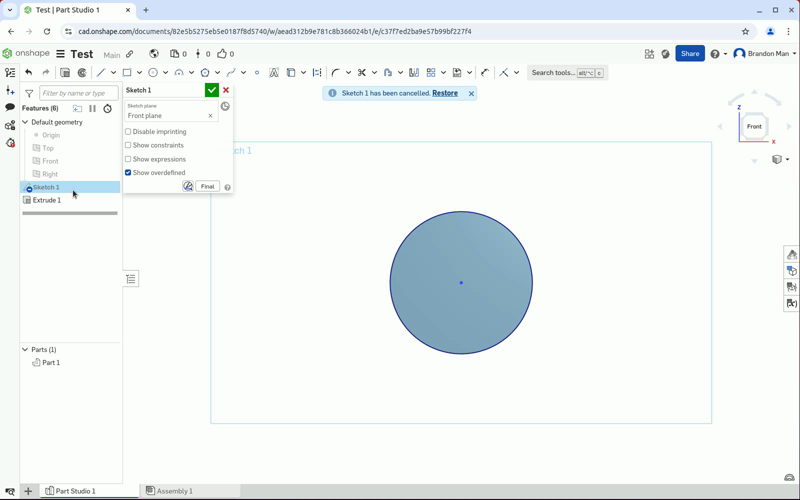
mouse_move(229, 92)
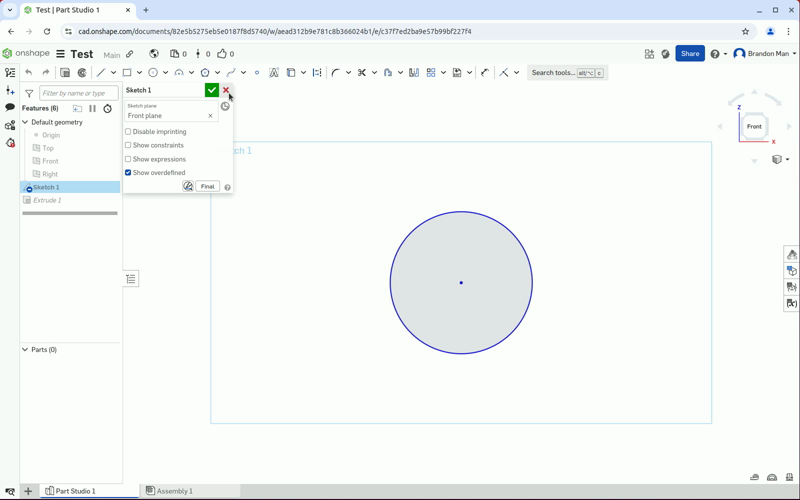
click(229, 92)
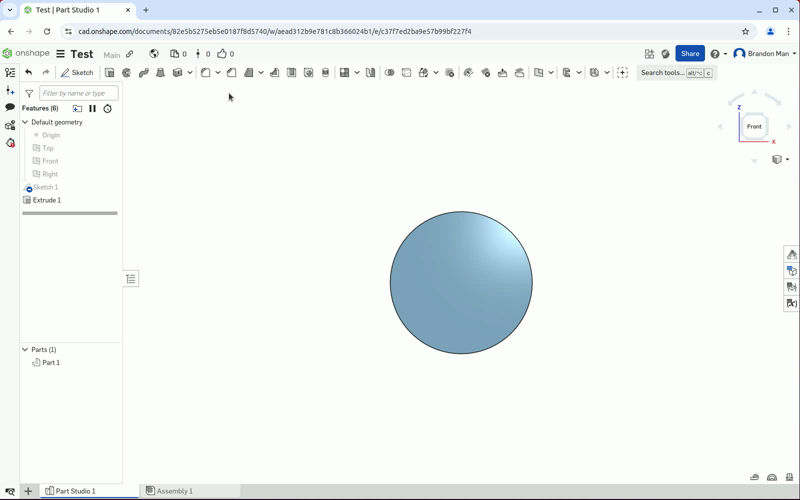
mouse_move(541, 75)
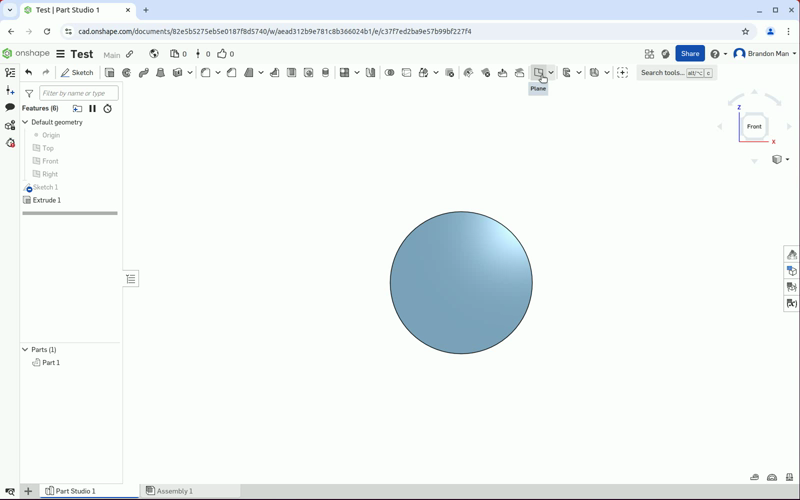
click(541, 75)
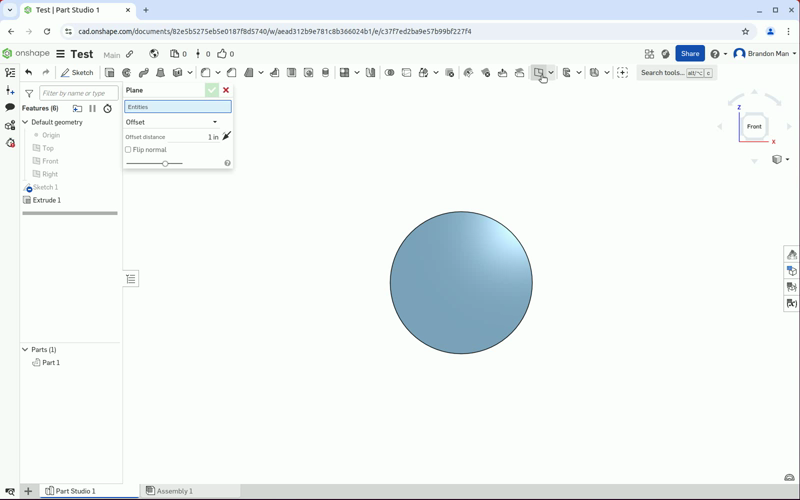
mouse_move(73, 163)
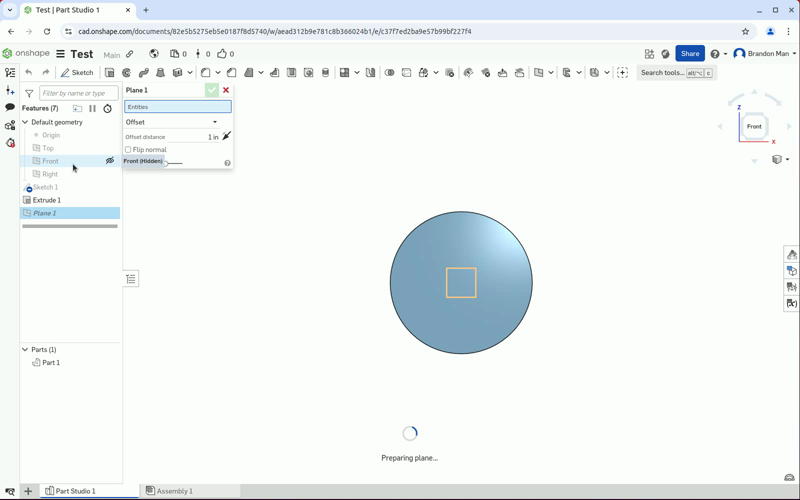
click(73, 163)
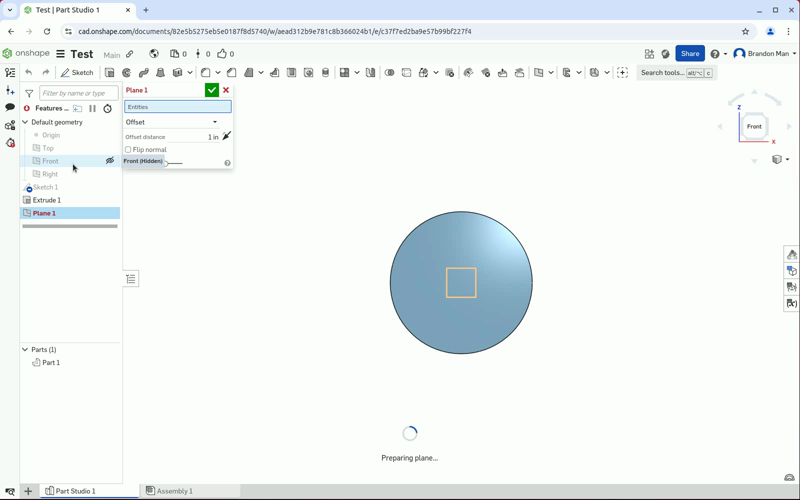
key(tab, 2)
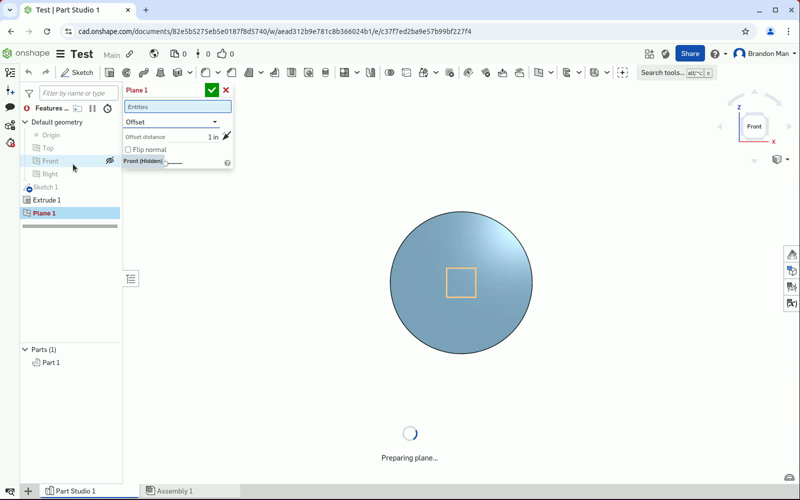
text(5.792)
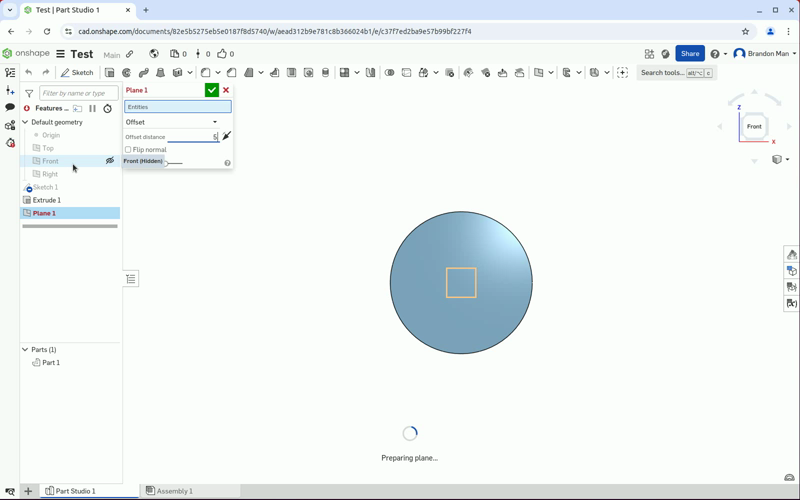
key(enter, 2)
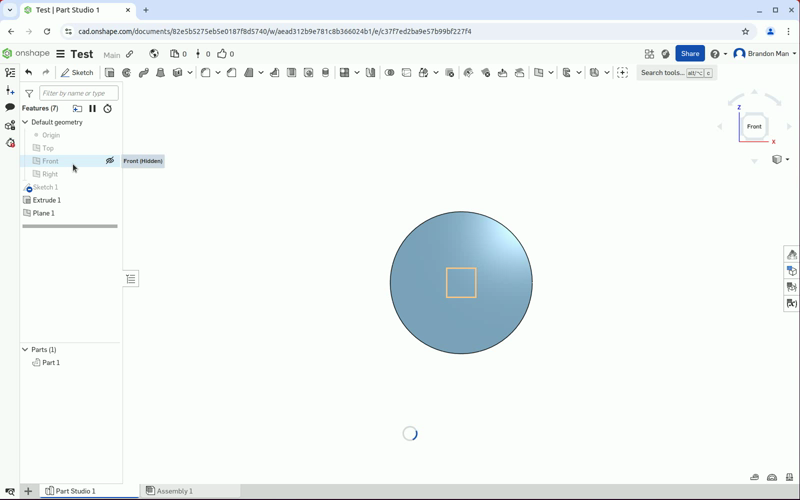
key(shift+s)
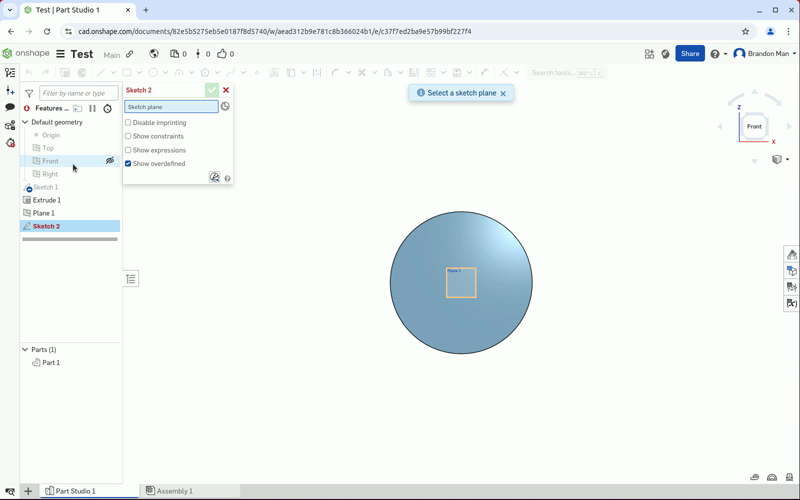
mouse_move(73, 215)
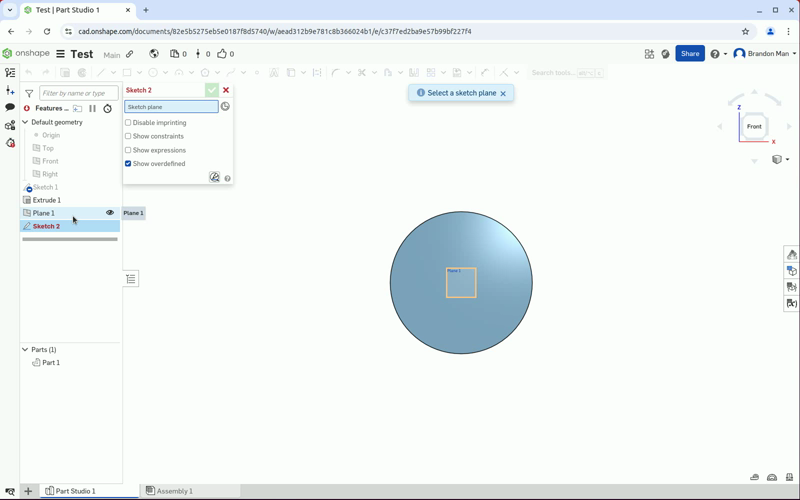
click(73, 215)
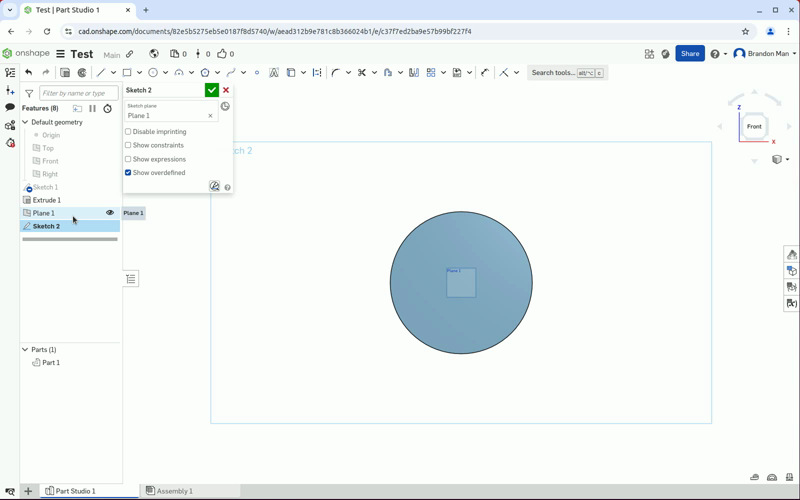
mouse_move(73, 352)
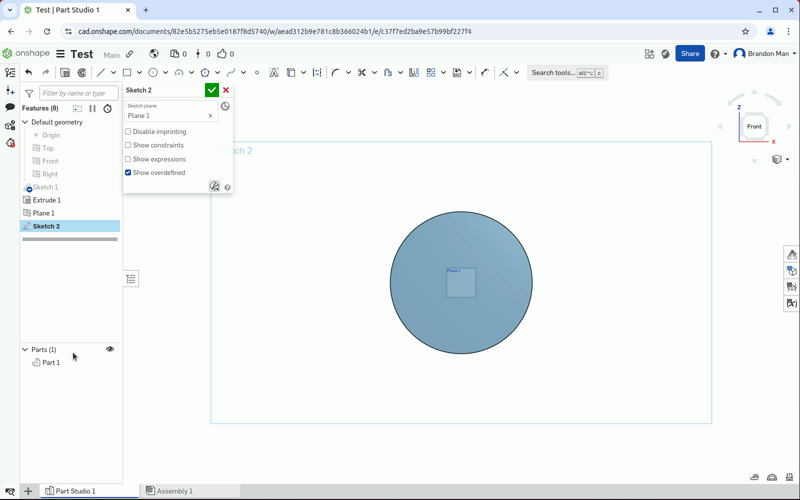
key(y)
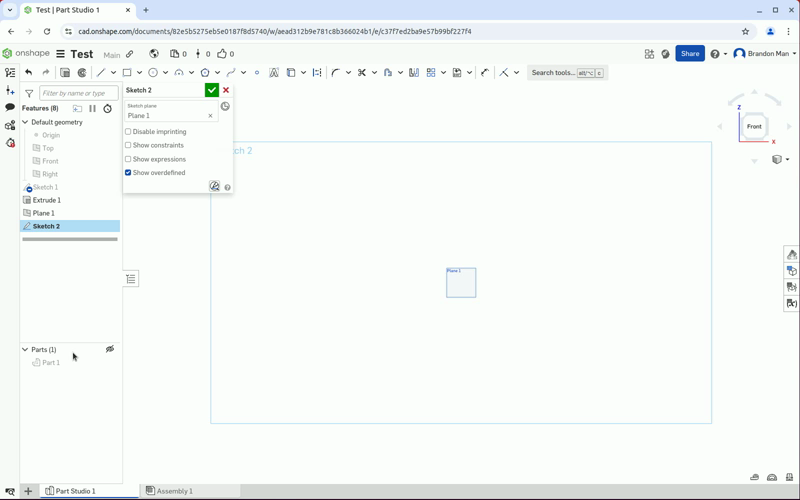
key(c)
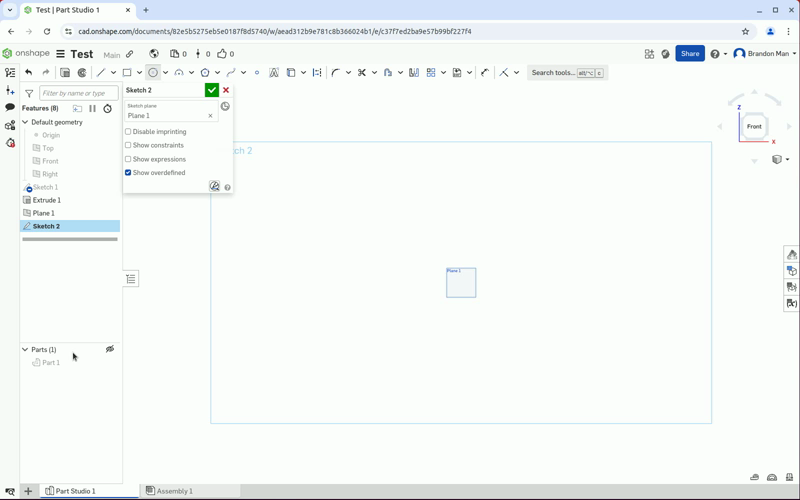
key_down(shift)
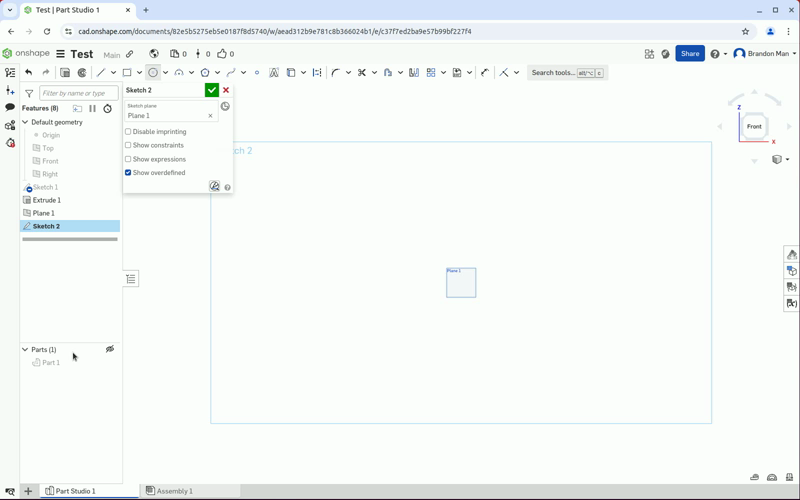
mouse_move(461, 282)
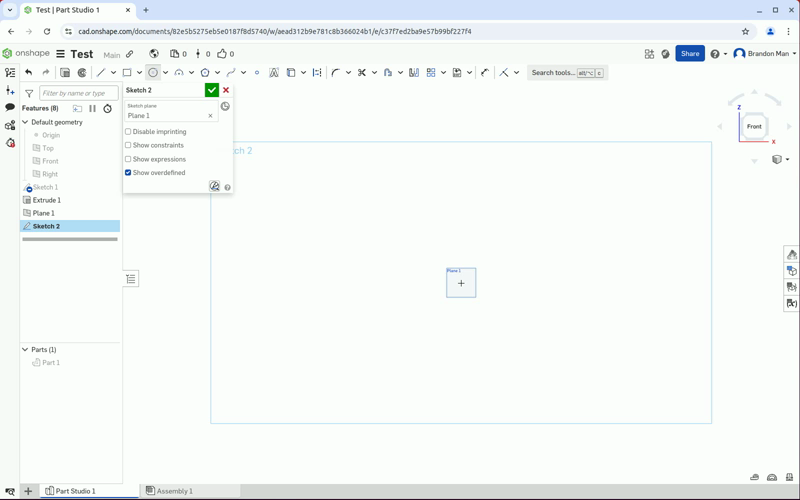
click(461, 282)
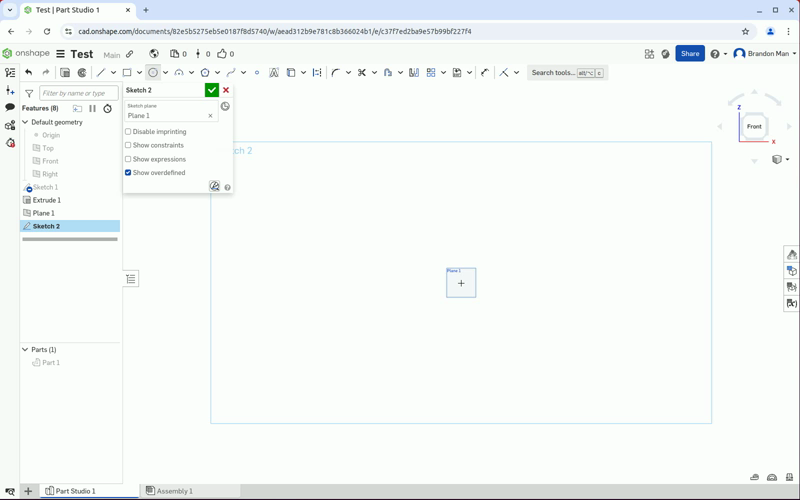
key_up(shift)
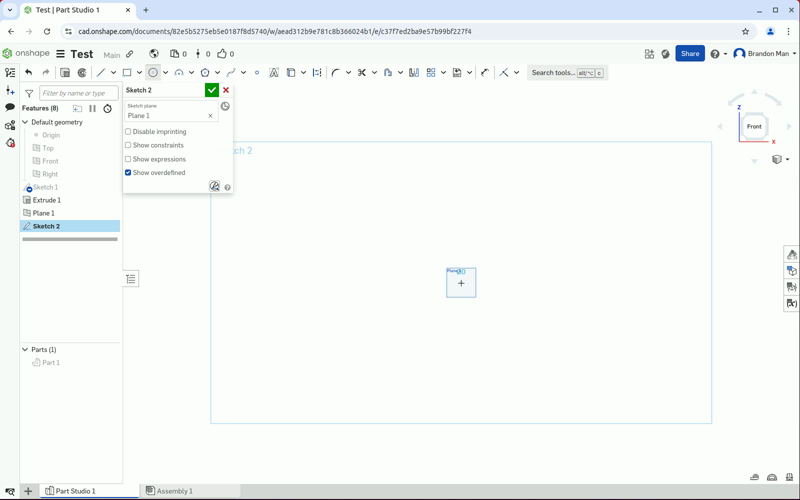
mouse_move(521, 282)
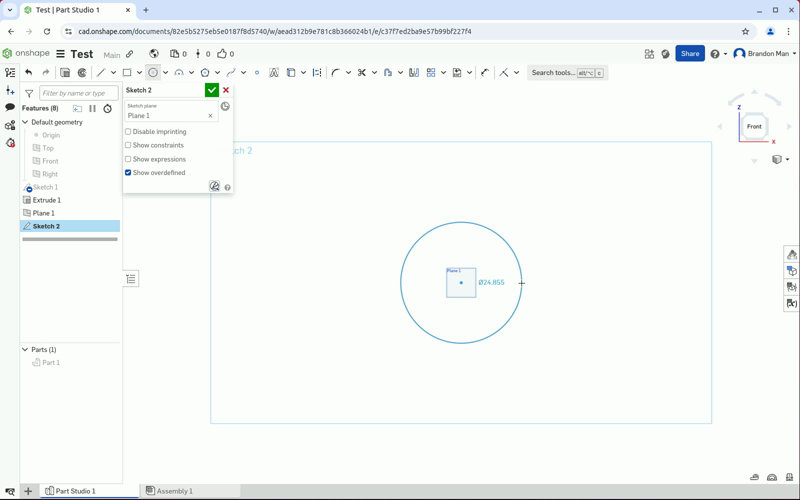
click(521, 282)
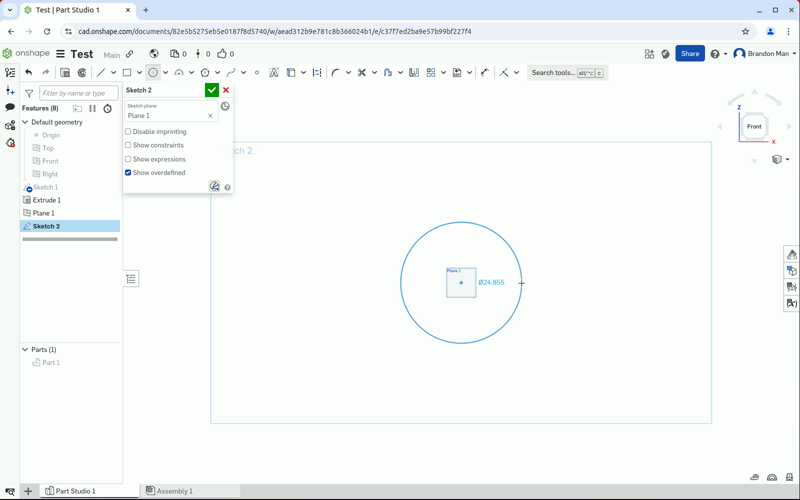
key(esc)
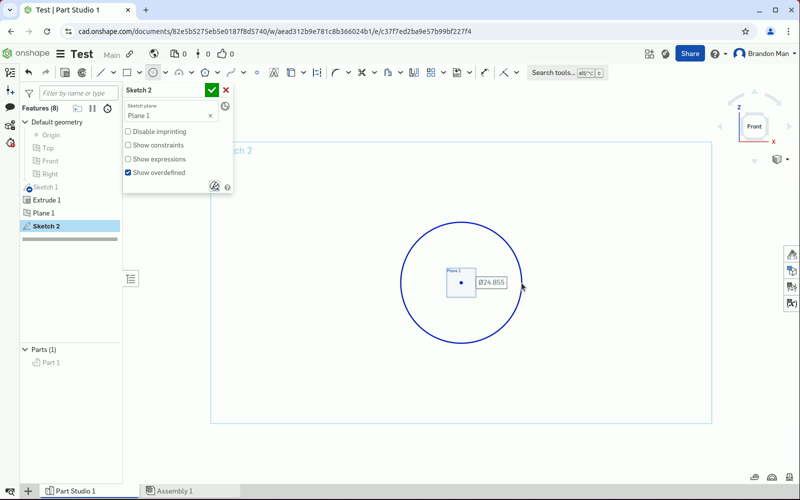
mouse_move(455, 256)
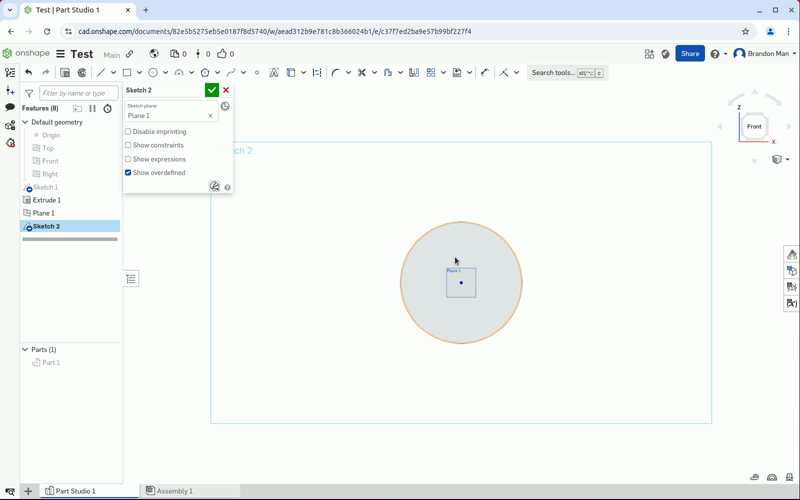
click(455, 256)
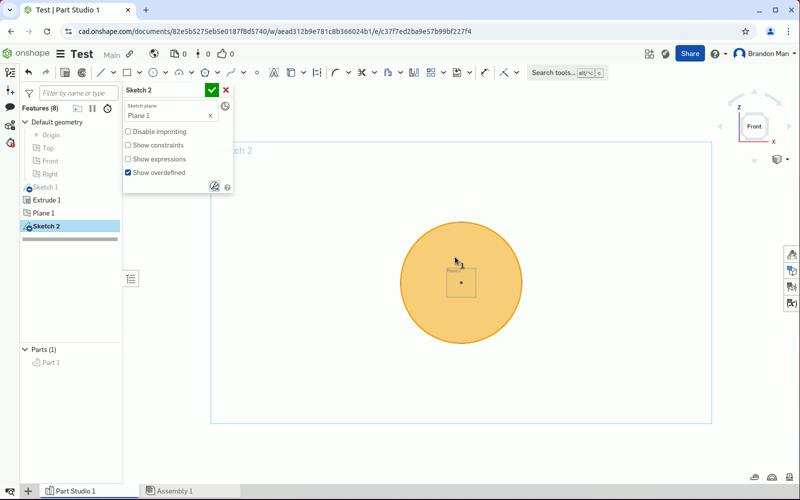
mouse_move(73, 352)
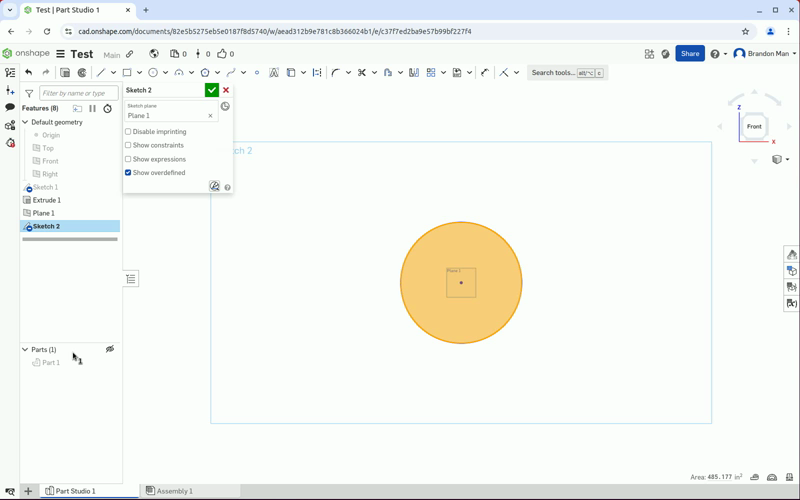
key(shift+y)
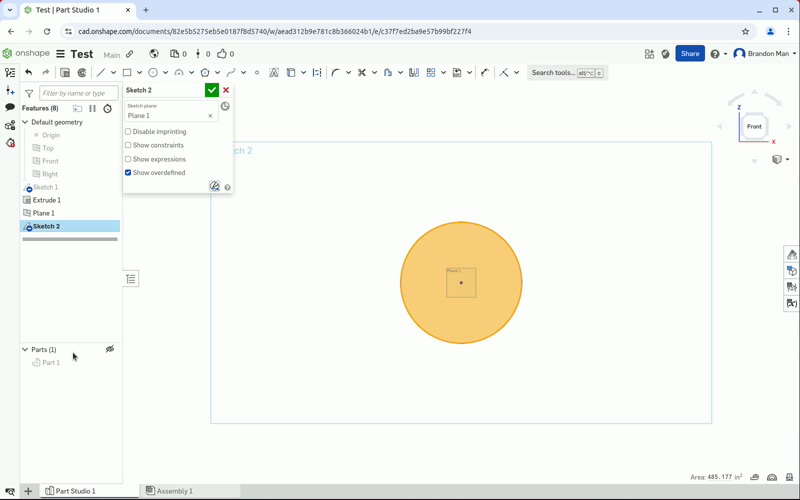
key(shift+e)
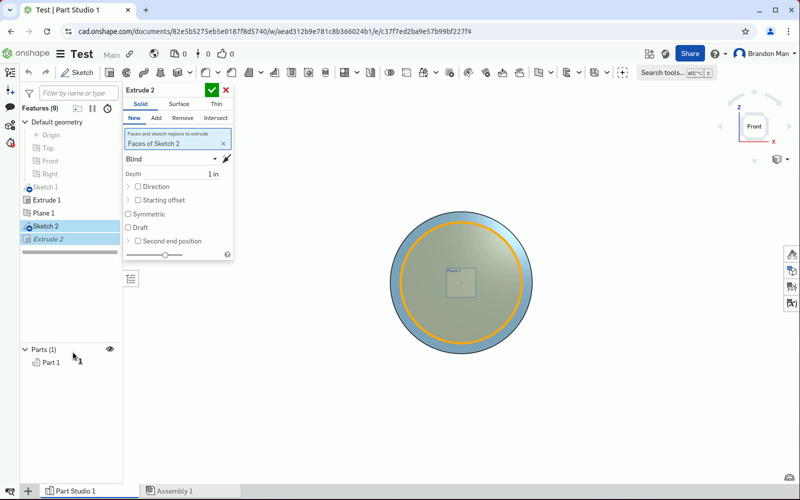
mouse_move(143, 106)
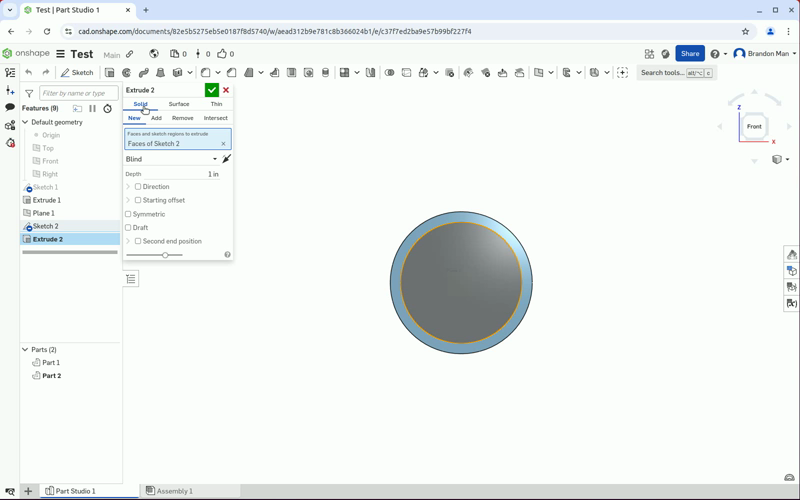
click(143, 106)
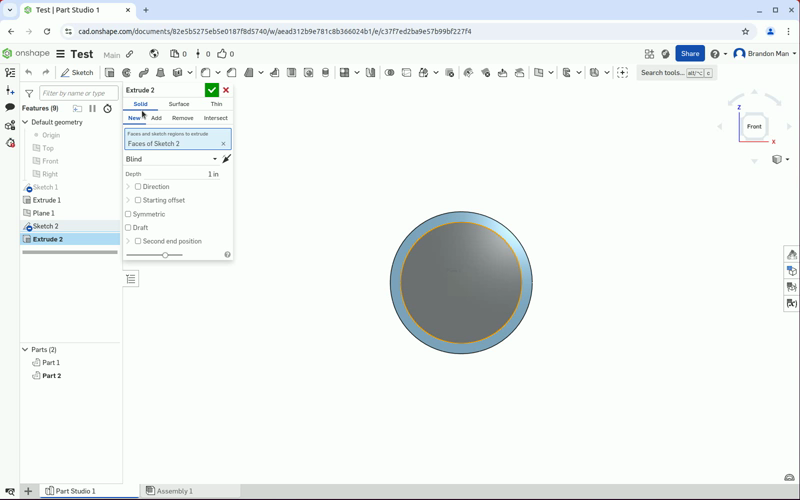
mouse_move(137, 120)
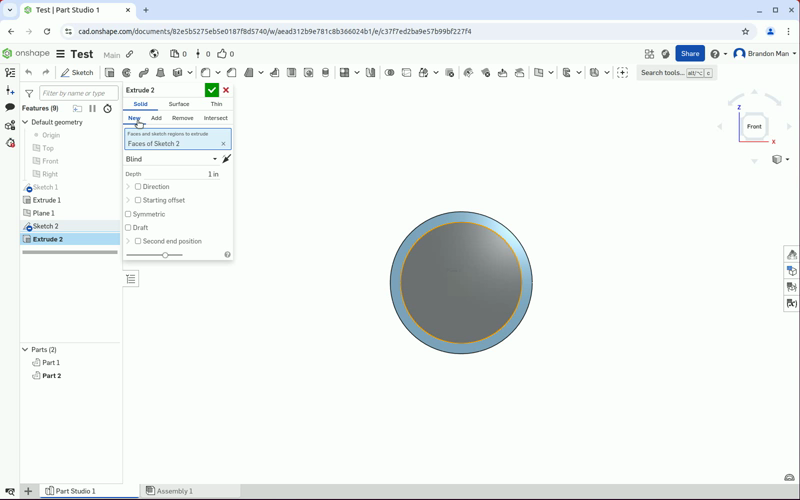
click(137, 120)
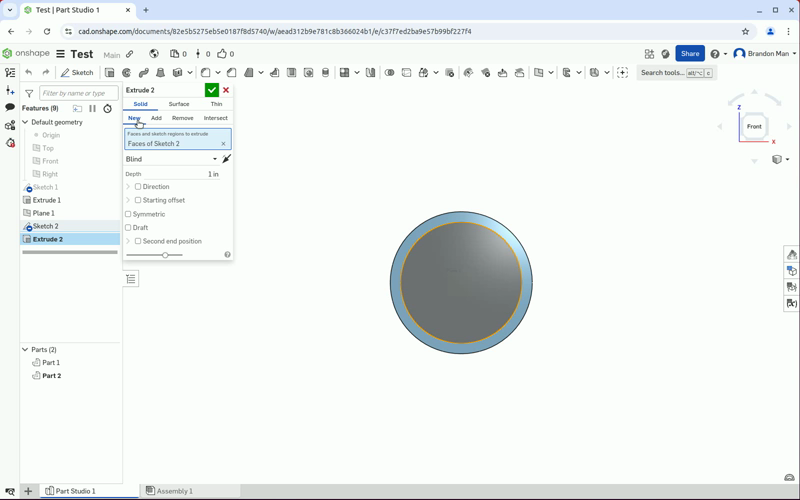
key(tab, 4)
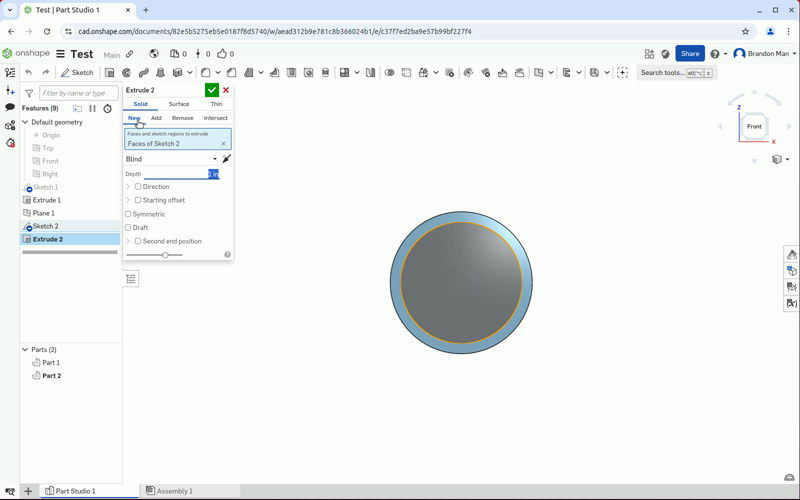
text(17.331)
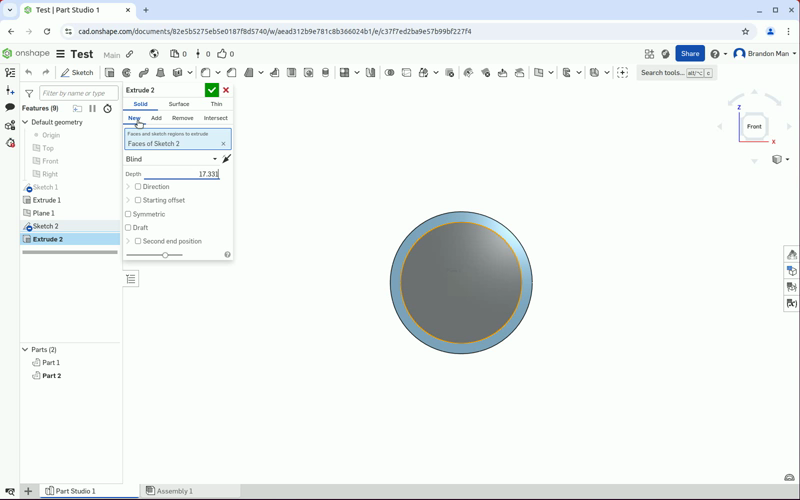
key(enter)
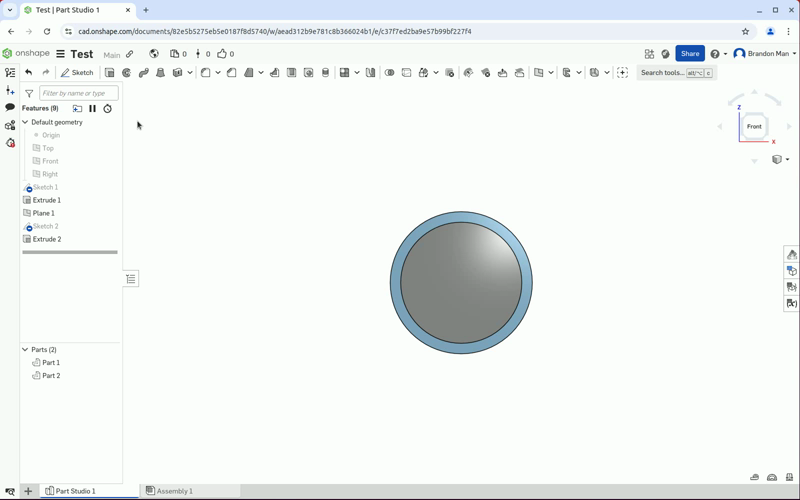
key(shift+h)
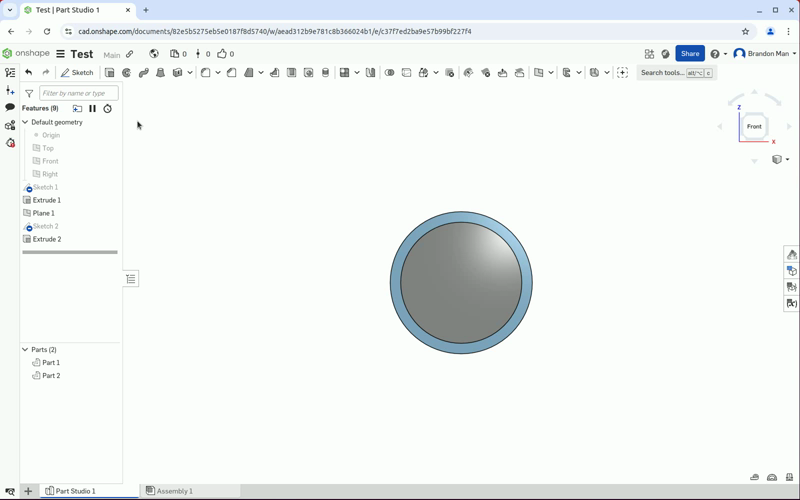
key(shift+h)
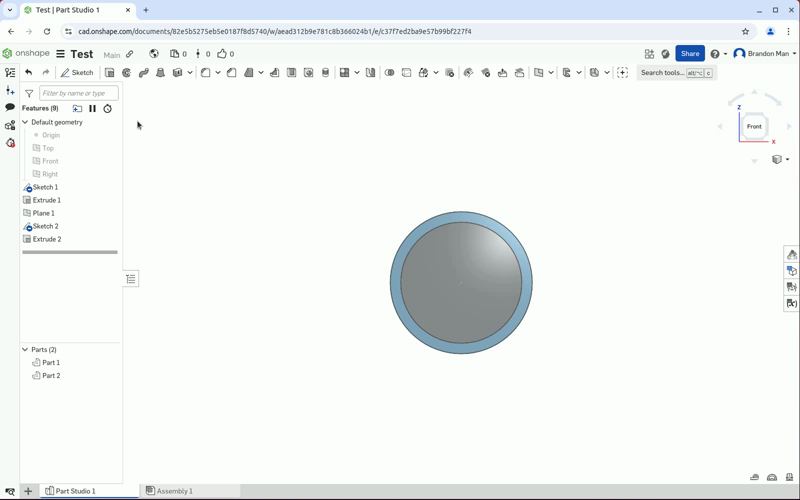
key(shift+7)
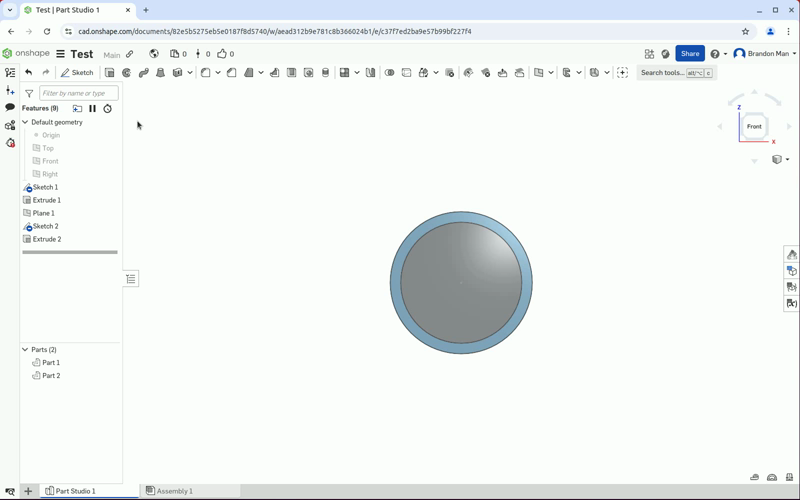
key(left, 2)
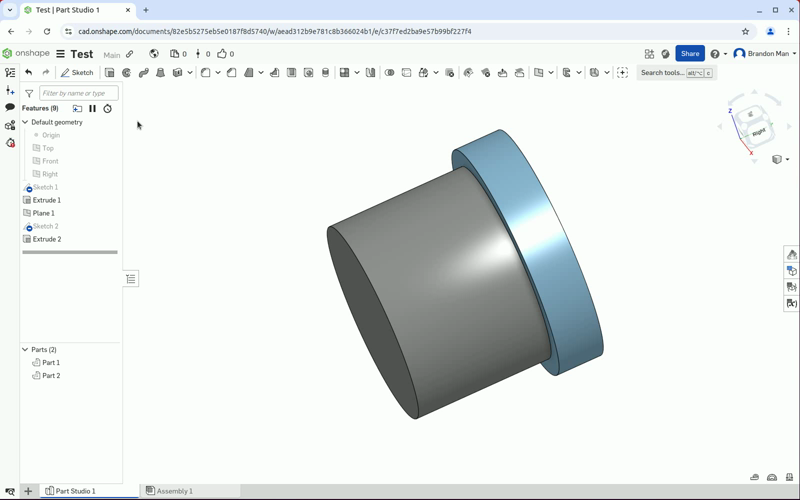
key(down, 2)
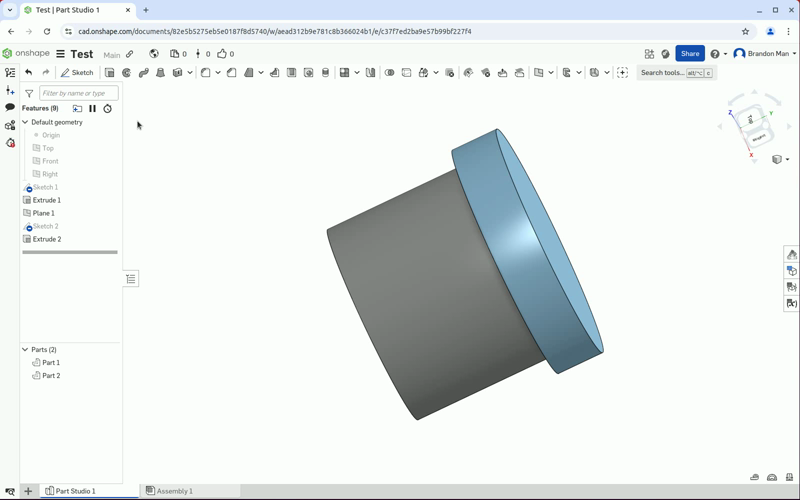
key(up, 2)
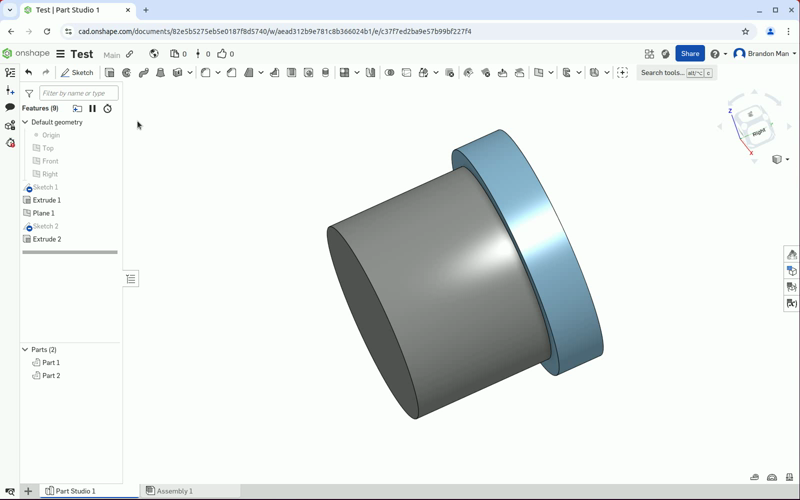
key(right, 2)
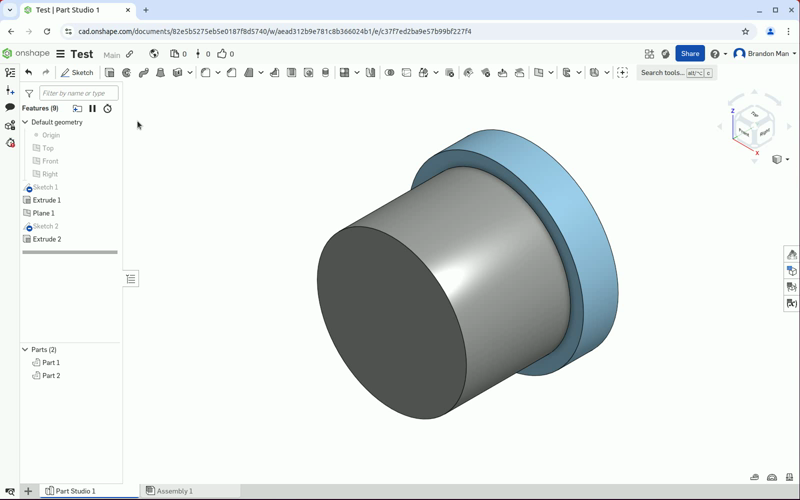
mouse_move(73, 189)
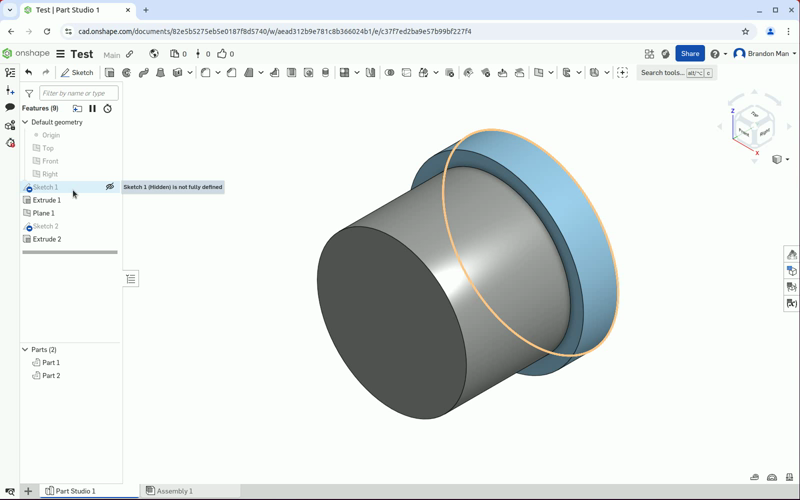
click(73, 189)